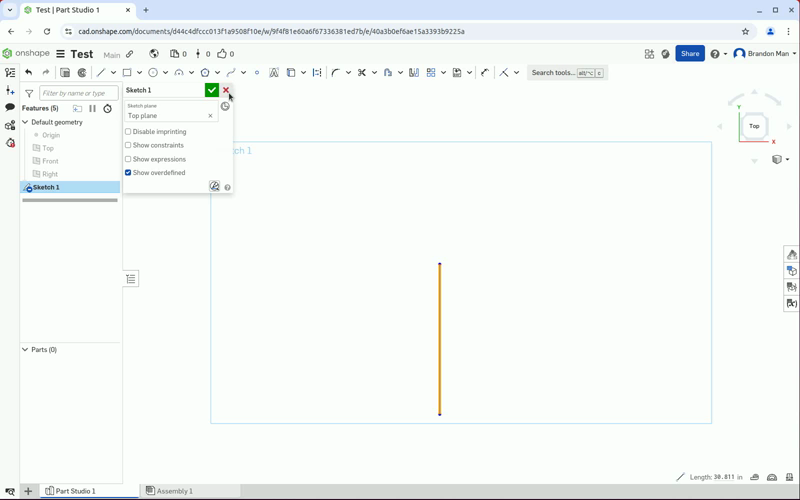
key(shift+h)
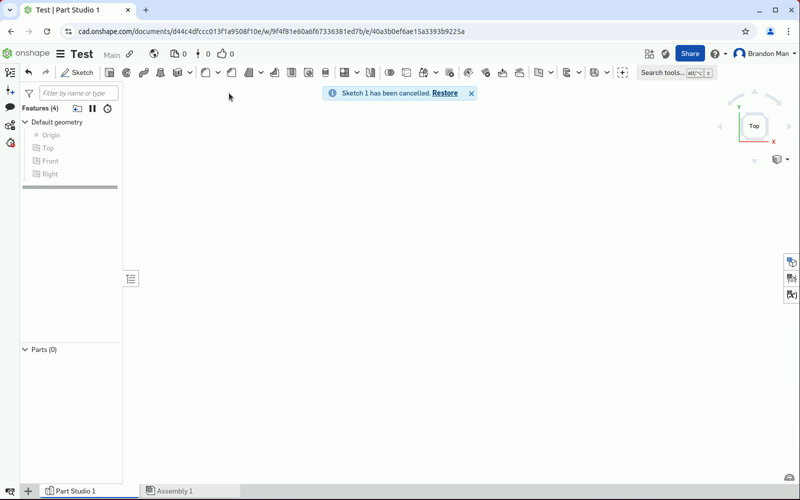
mouse_move(73, 352)
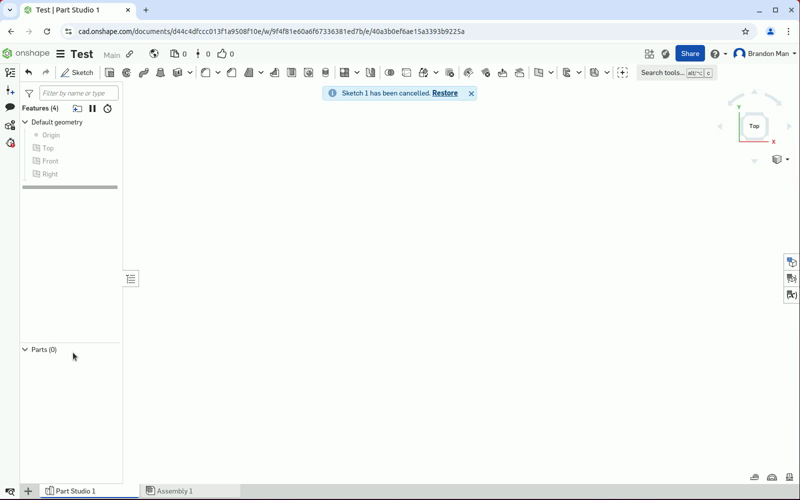
key(y)
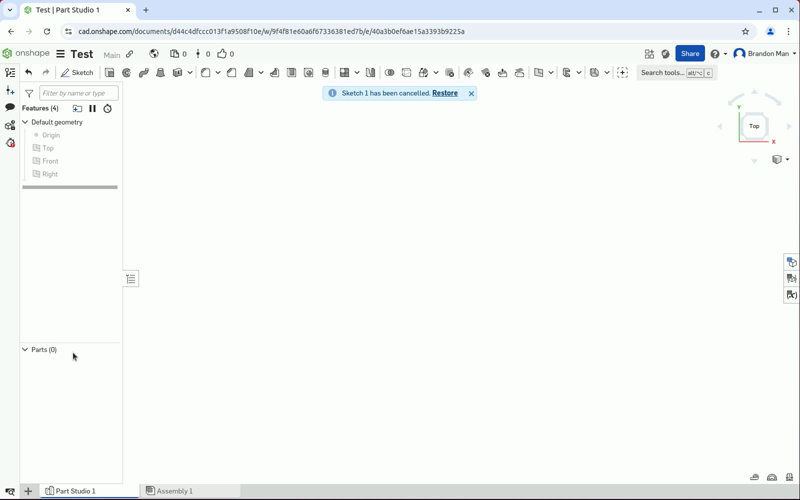
key(shift+p)
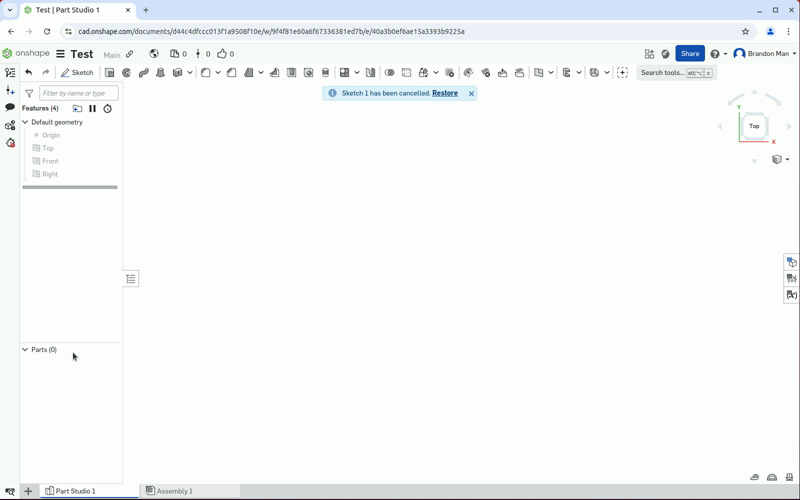
key(space)
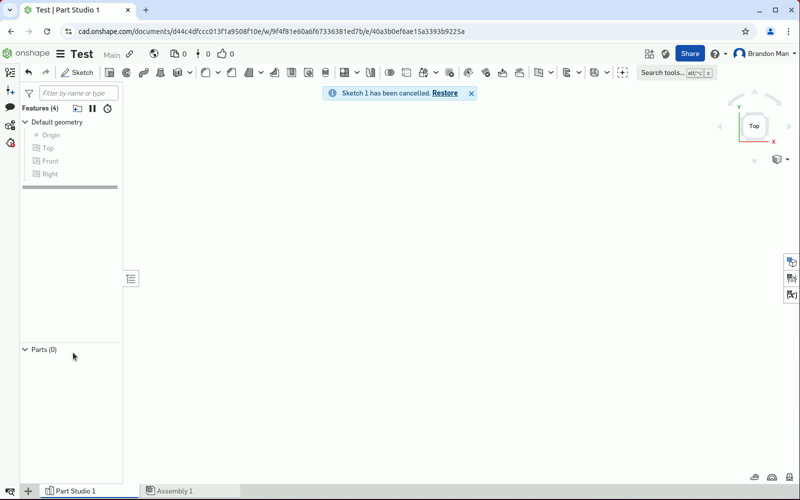
key_down(shift)
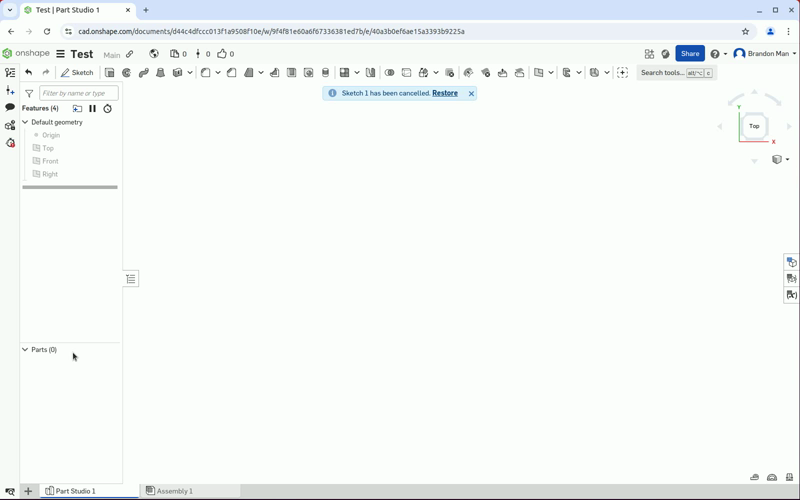
key(up)
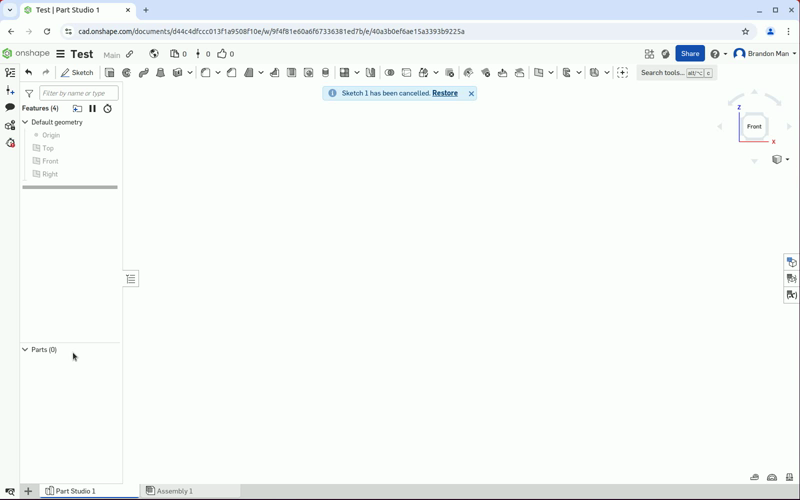
key_up(shift)
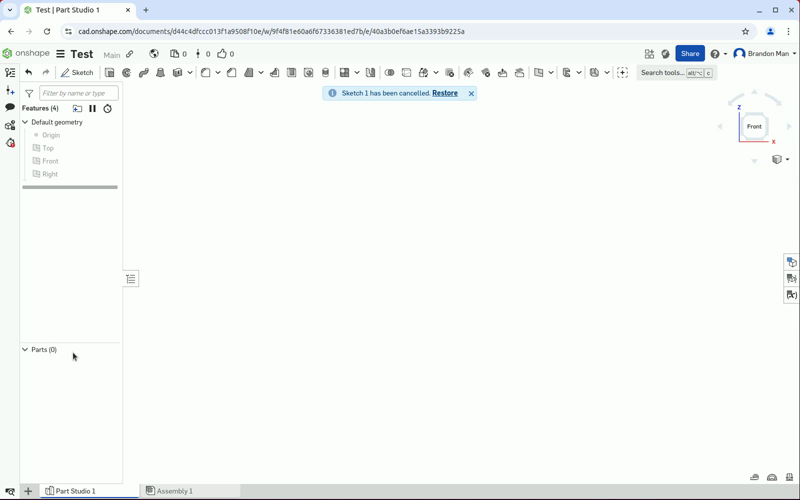
mouse_move(73, 352)
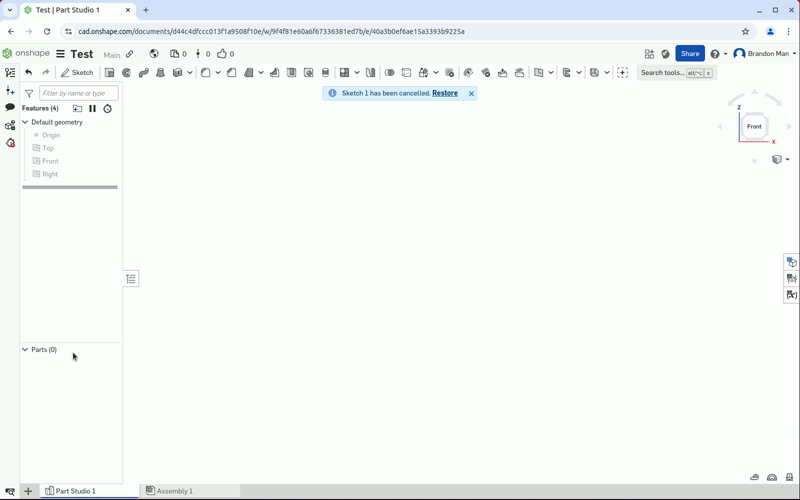
key(shift+y)
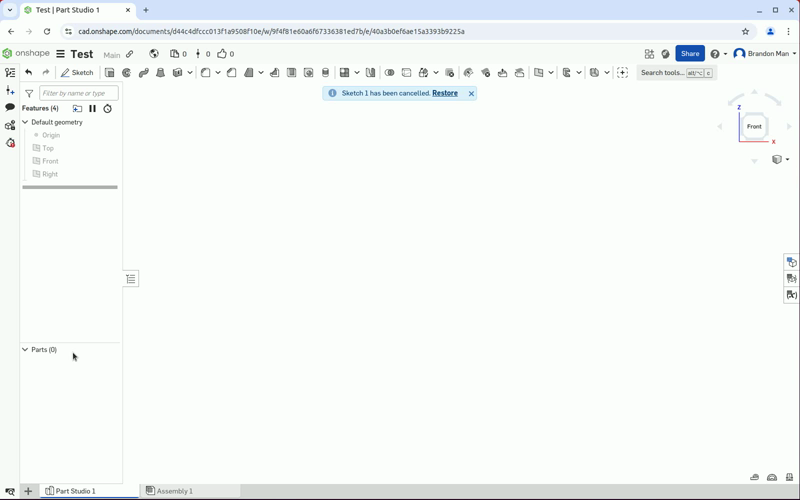
key(shift+s)
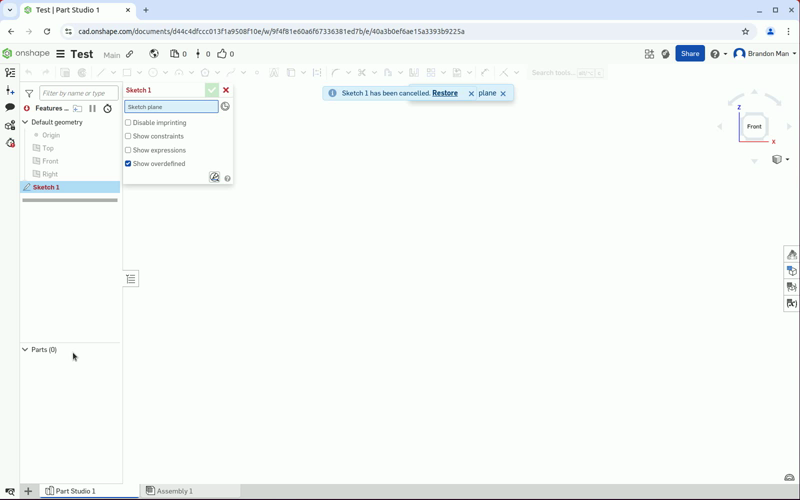
mouse_move(73, 163)
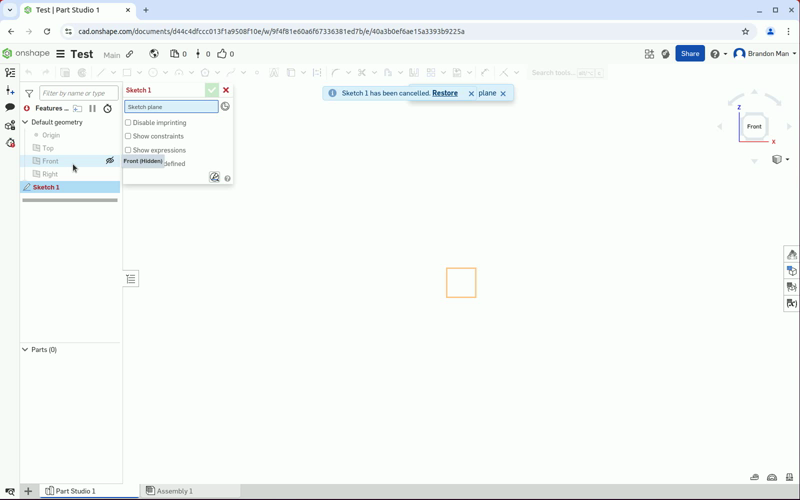
click(73, 163)
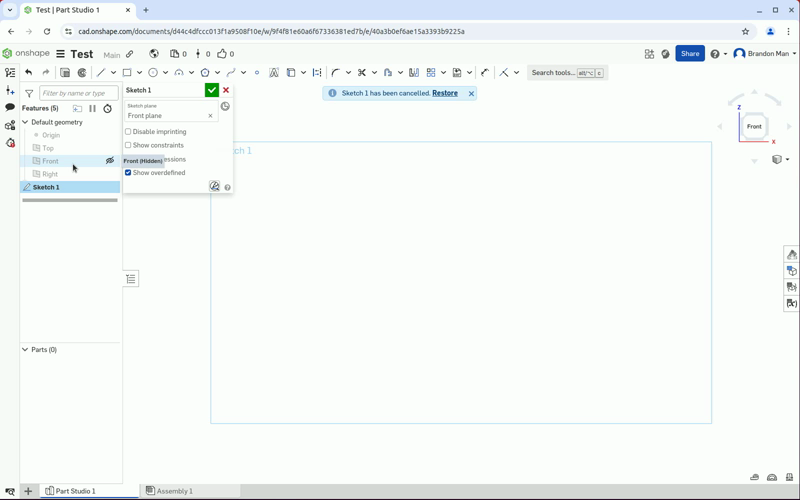
mouse_move(73, 352)
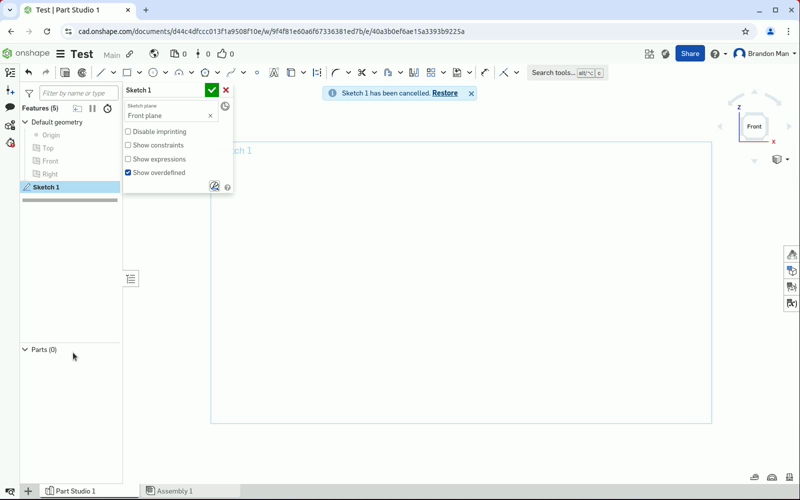
key(y)
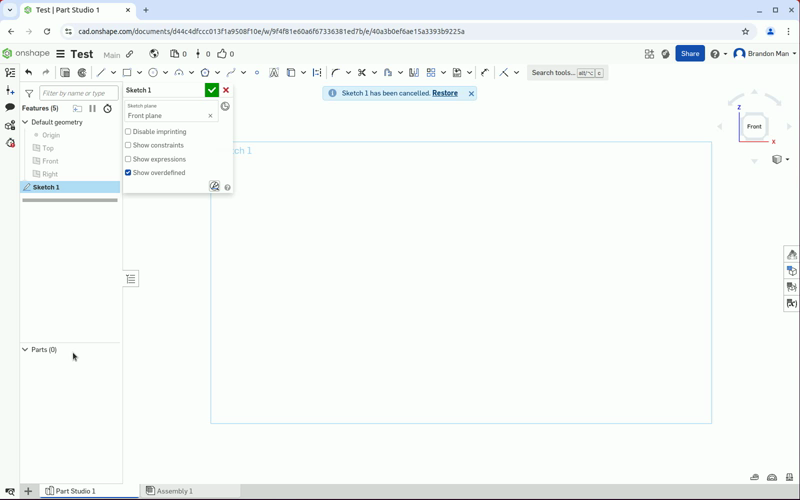
key(c)
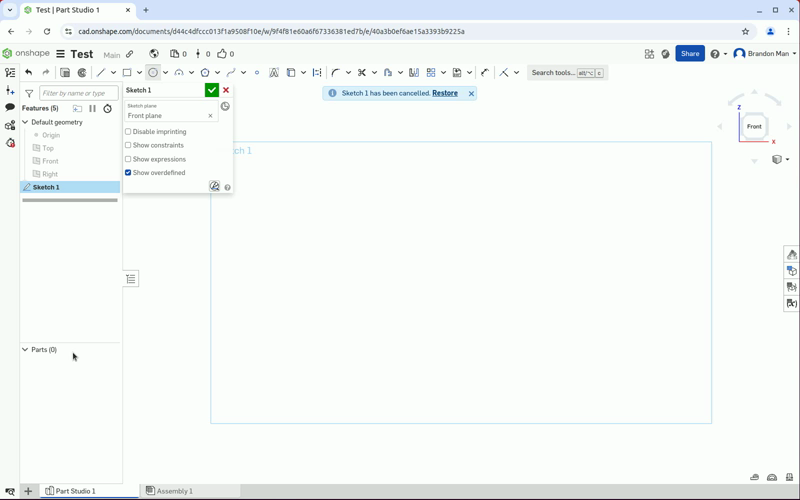
key_down(shift)
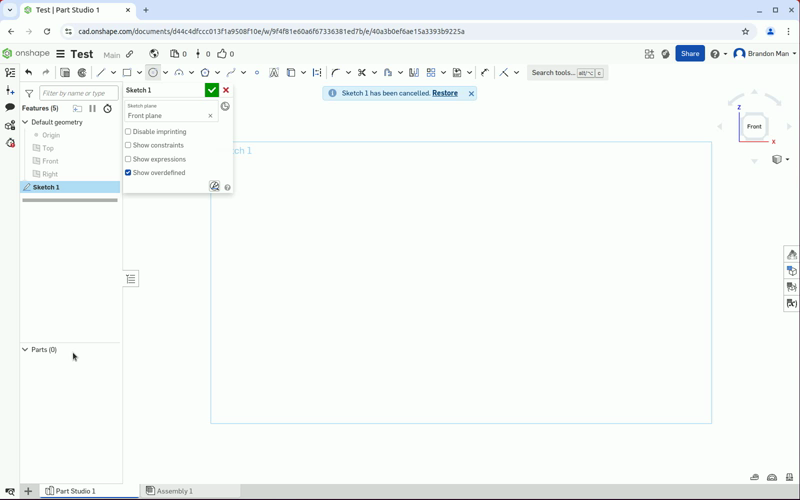
mouse_move(461, 282)
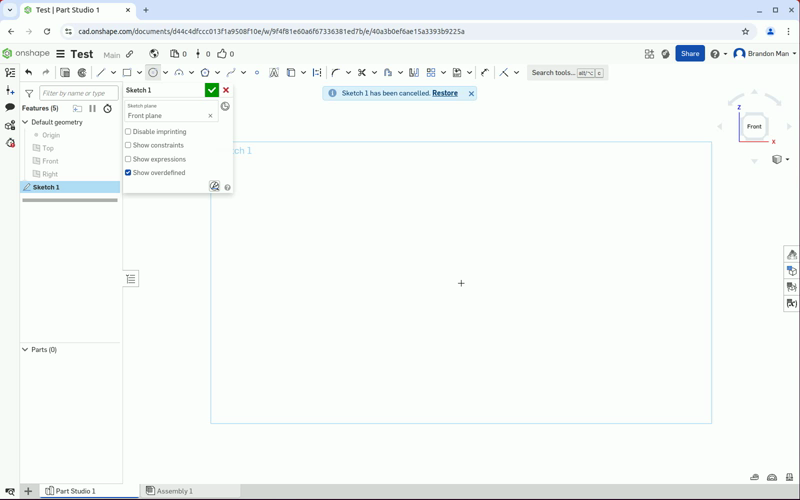
click(461, 282)
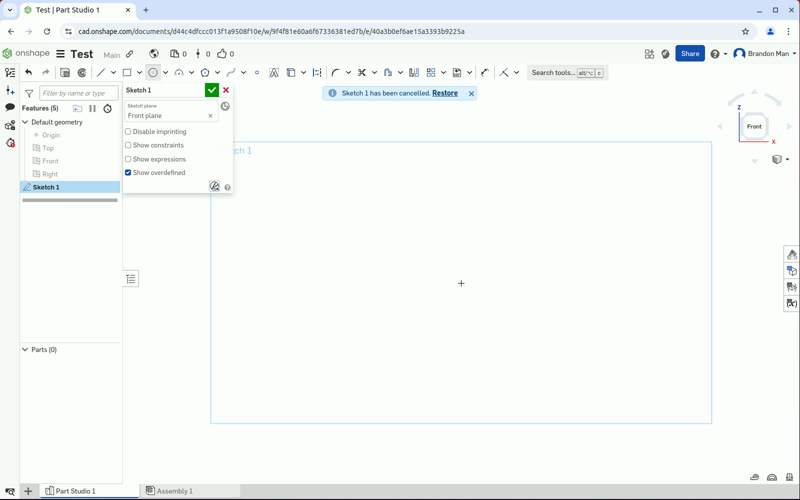
key_up(shift)
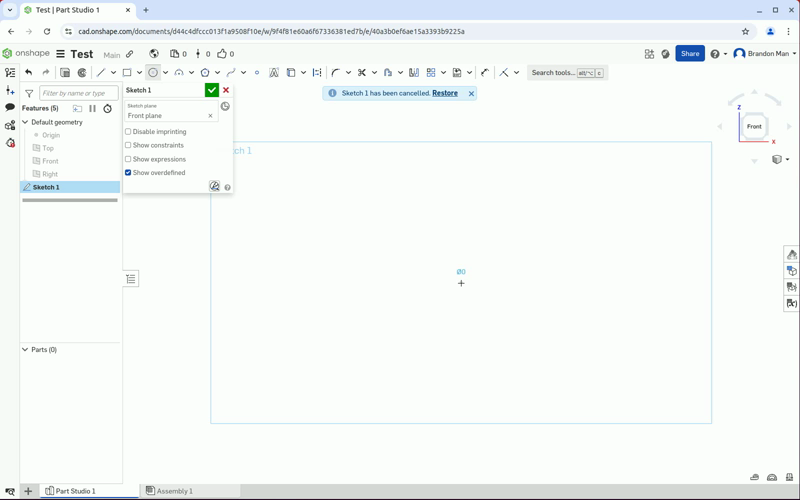
mouse_move(574, 282)
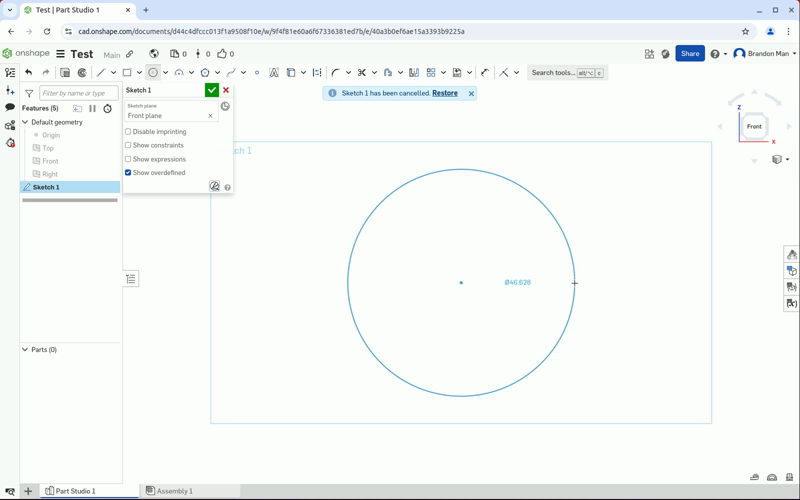
click(574, 282)
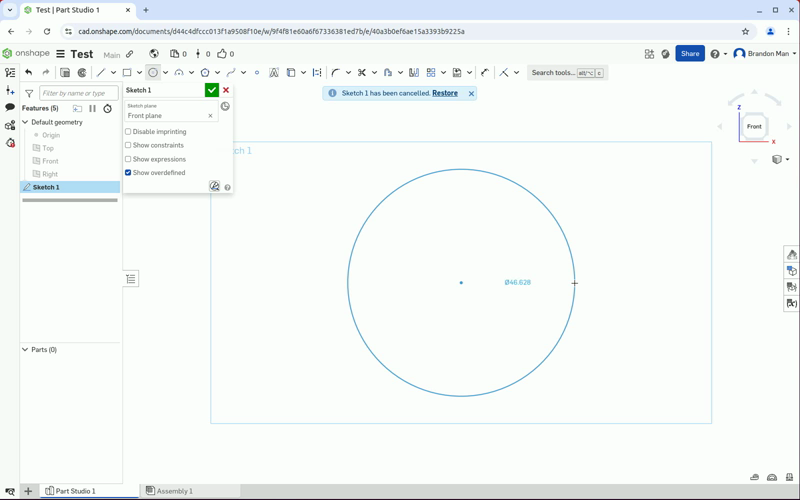
key(esc)
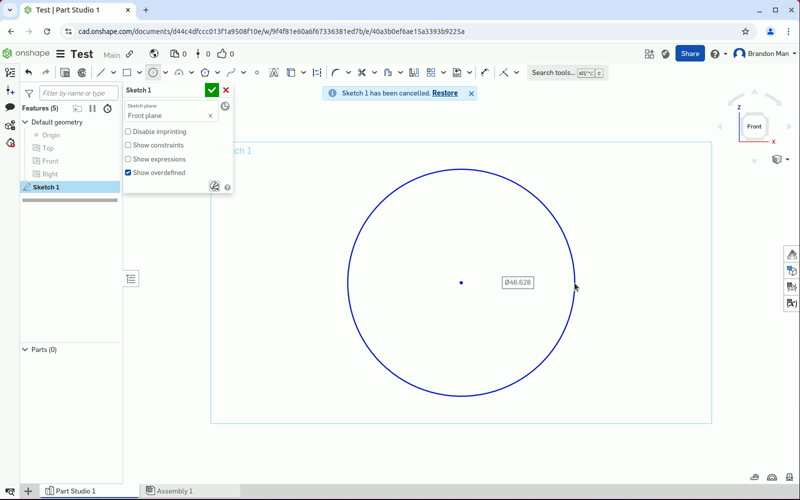
key(c)
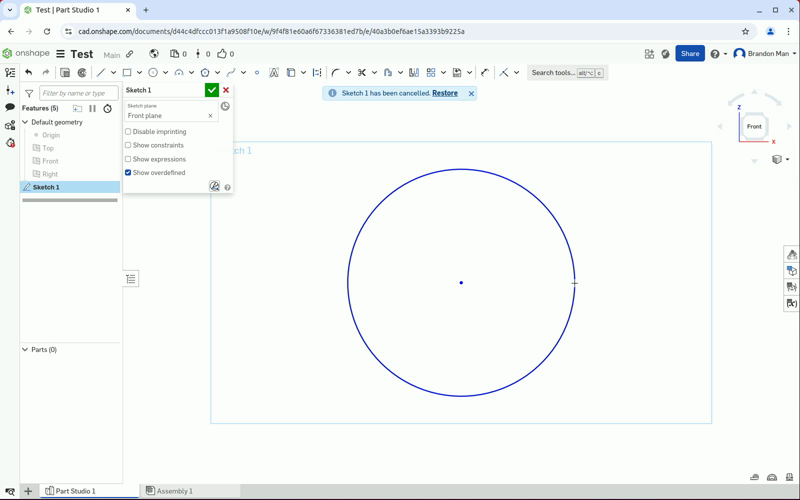
key_down(shift)
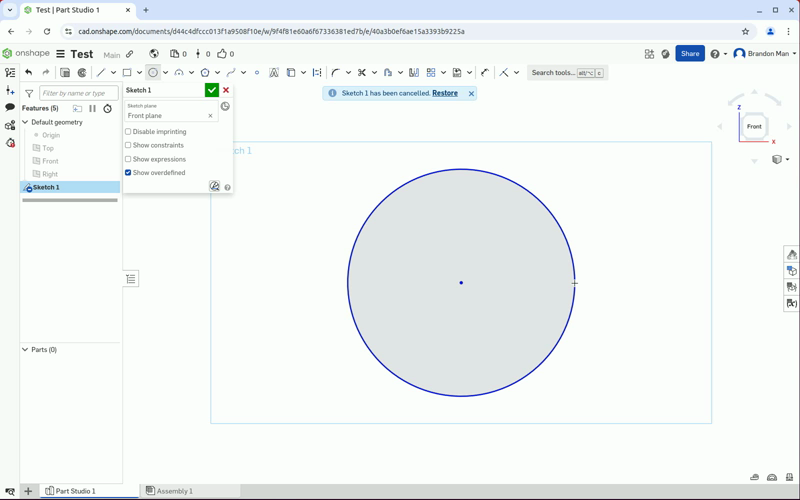
mouse_move(461, 282)
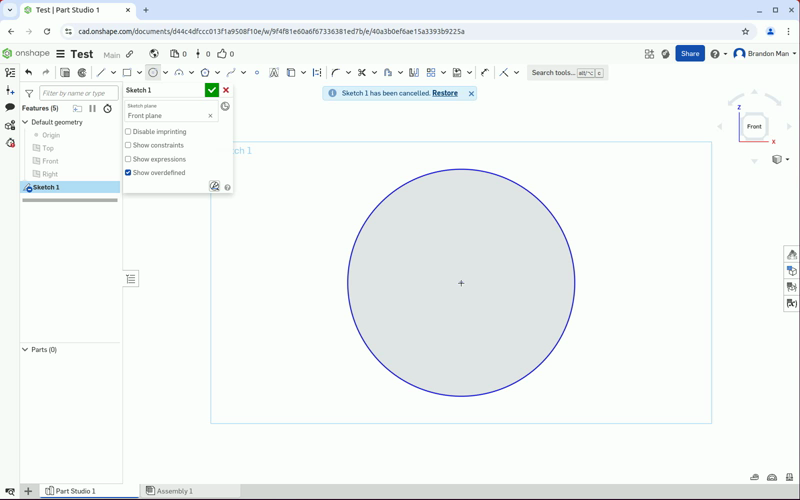
click(461, 282)
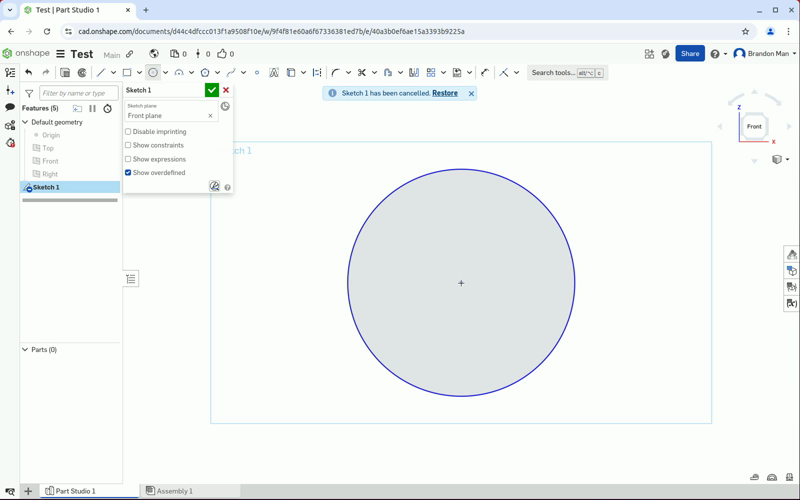
key_up(shift)
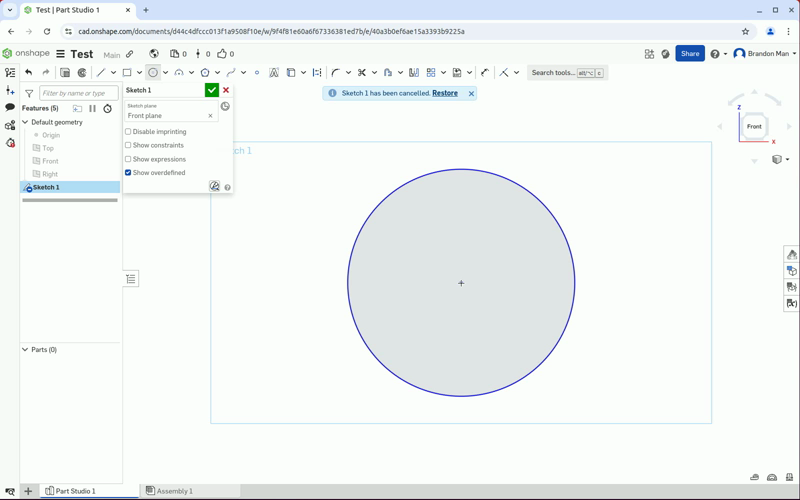
mouse_move(527, 282)
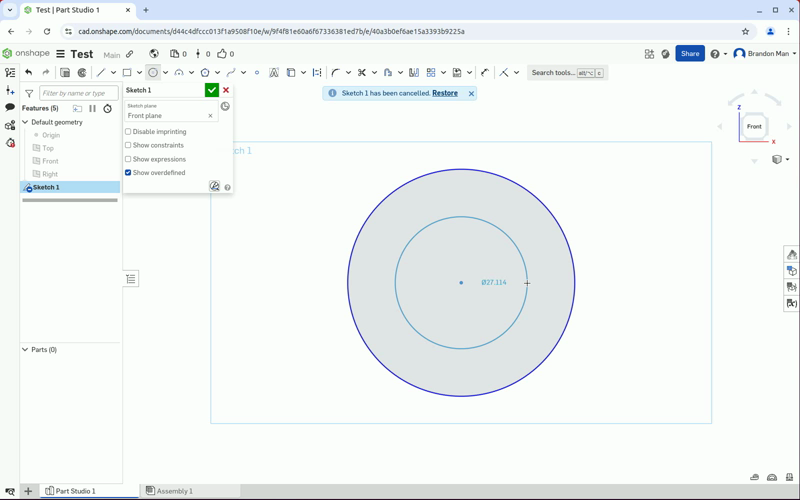
click(527, 282)
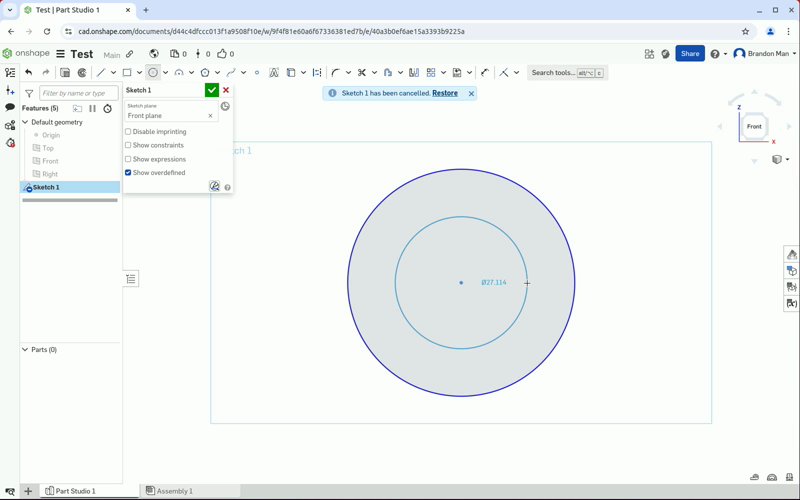
key(esc)
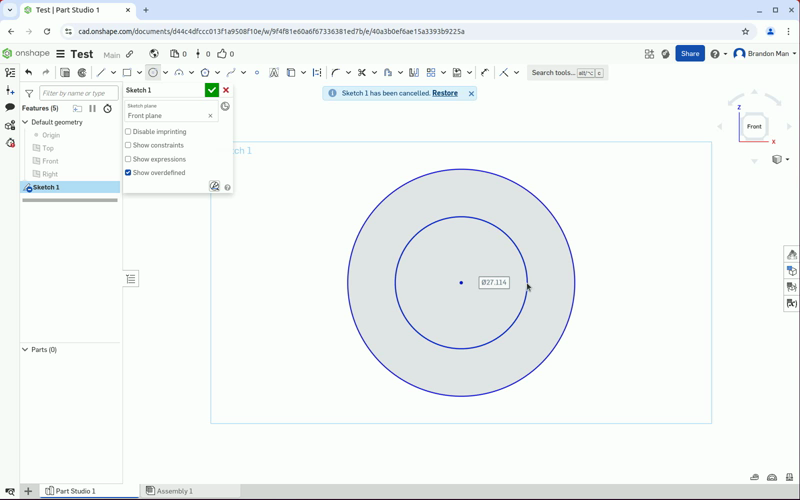
mouse_move(386, 326)
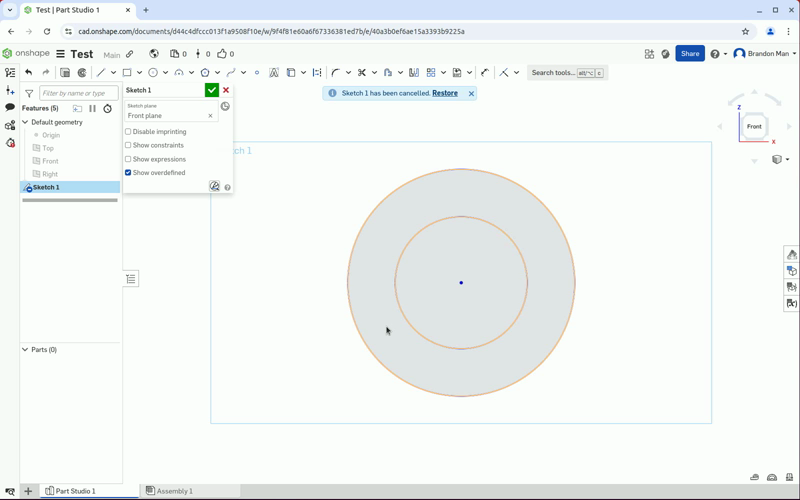
click(386, 326)
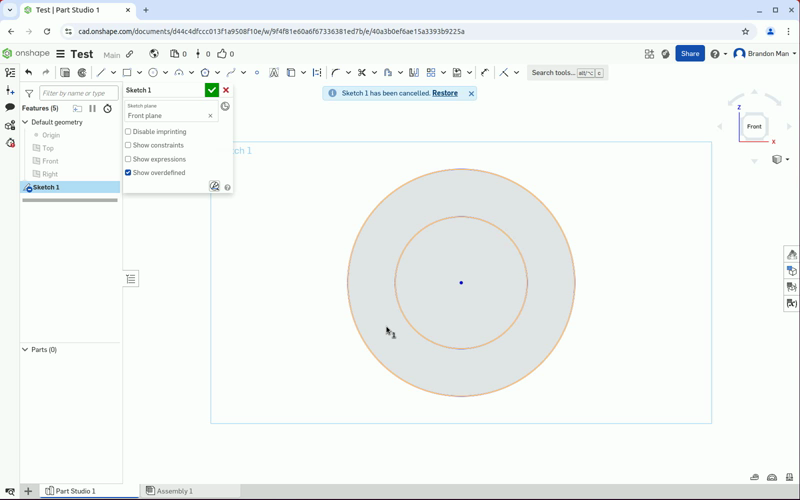
mouse_move(73, 352)
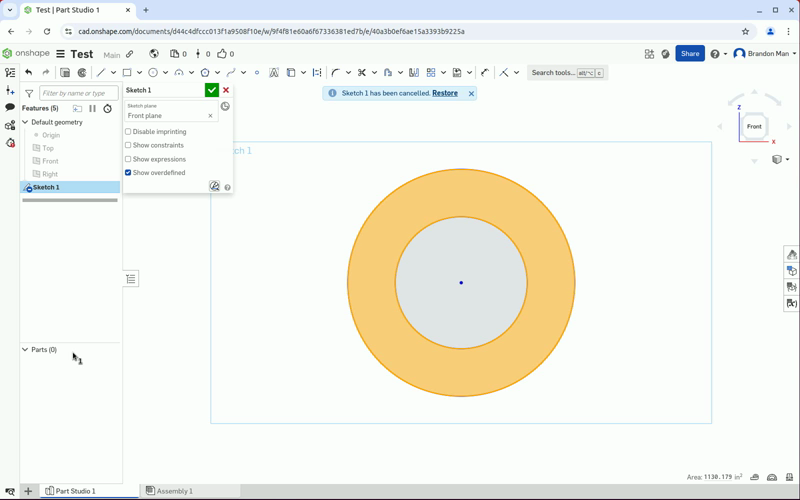
key(shift+y)
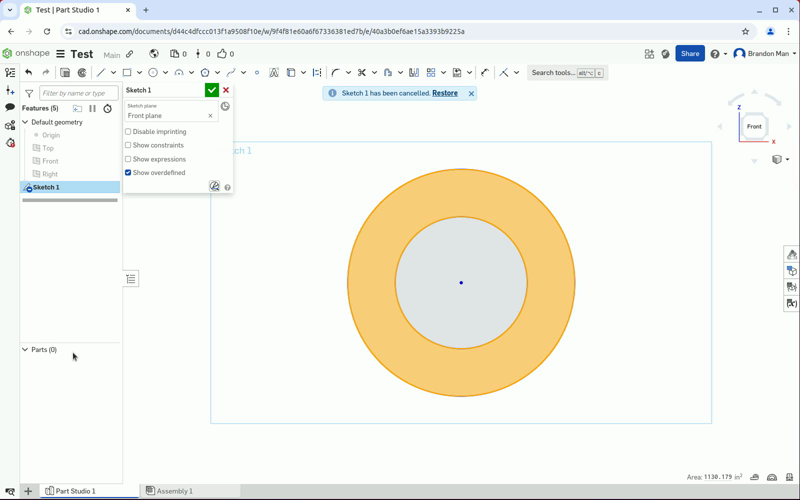
key(shift+e)
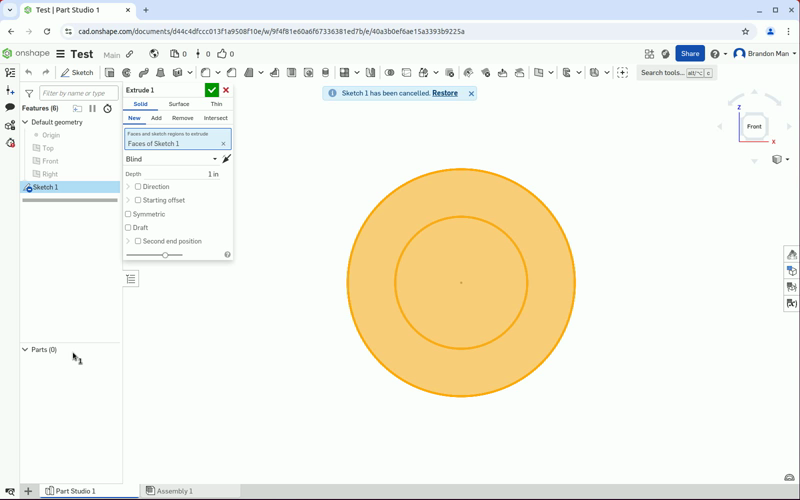
mouse_move(143, 106)
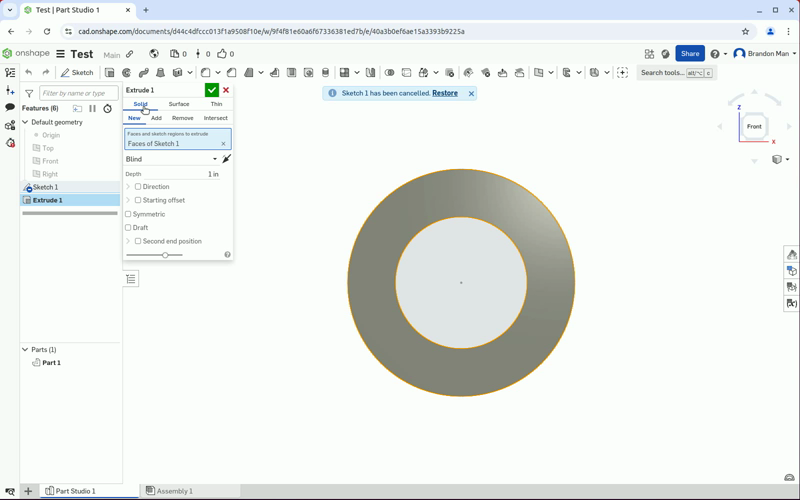
click(143, 106)
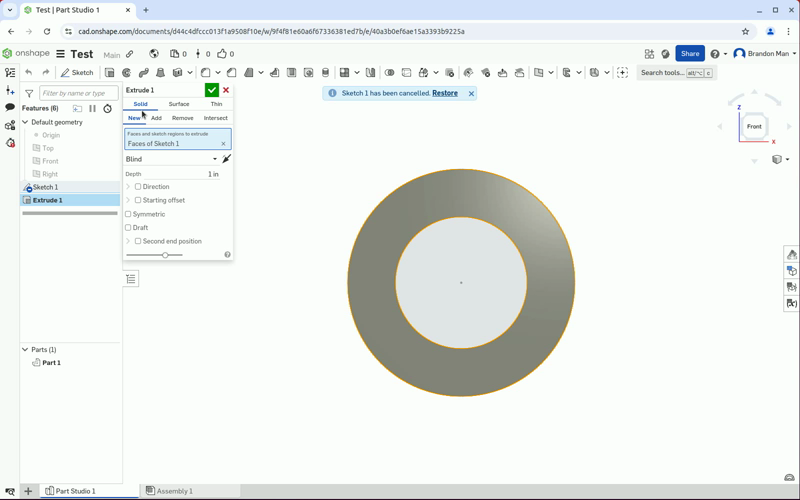
mouse_move(137, 120)
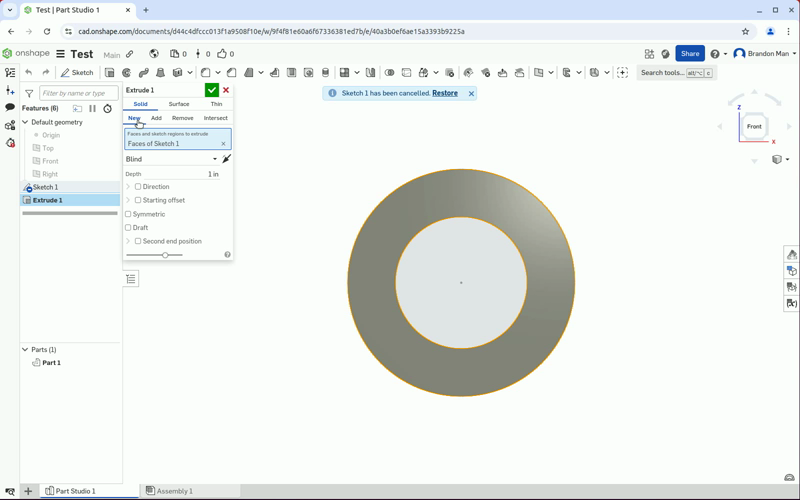
click(137, 120)
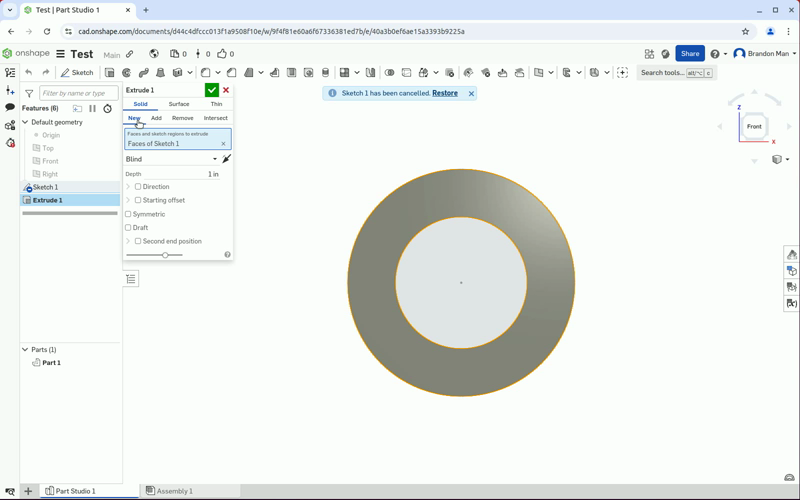
key(tab, 4)
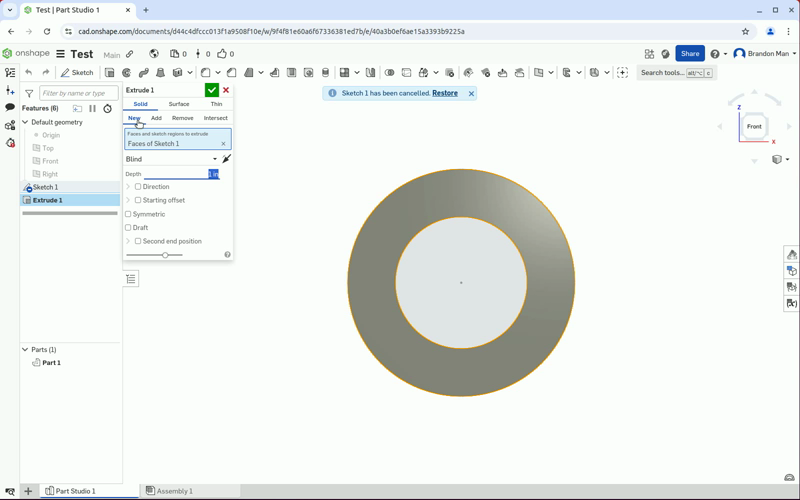
text(0.481)
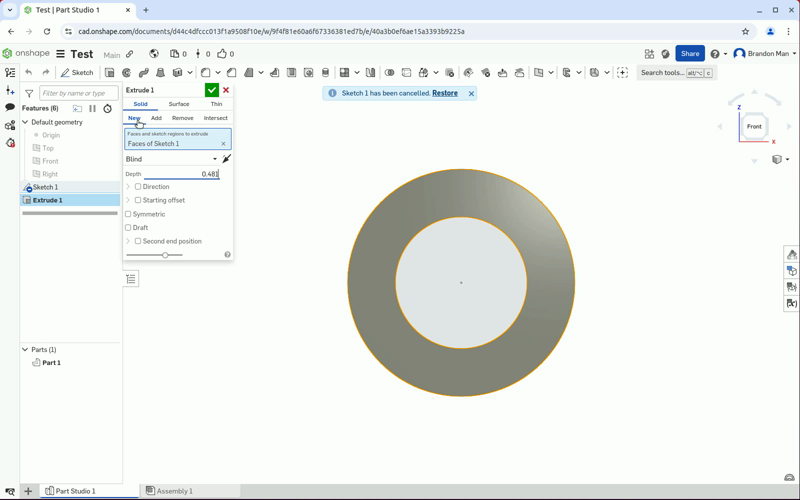
key(enter)
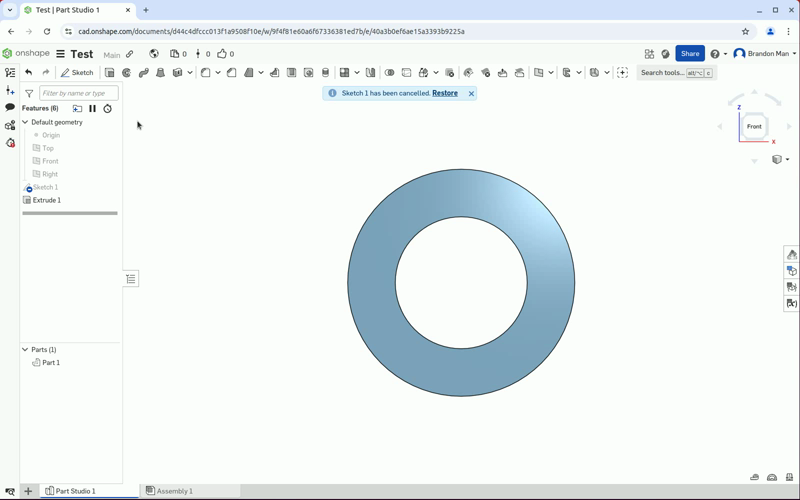
key(shift+h)
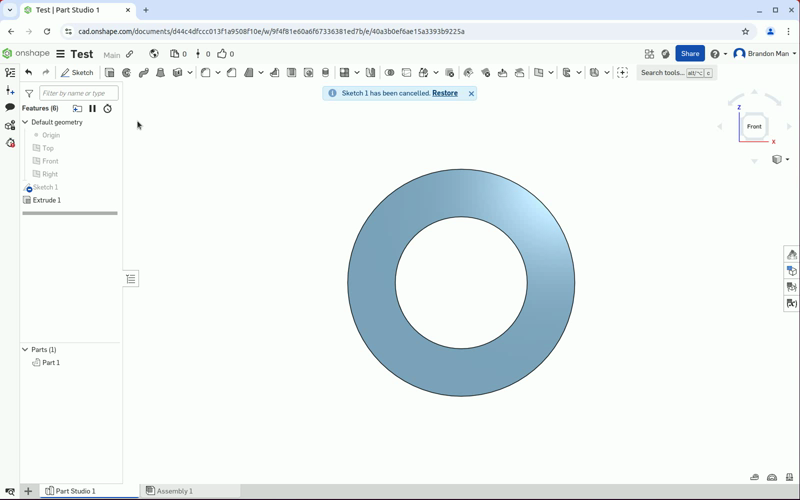
key(shift+h)
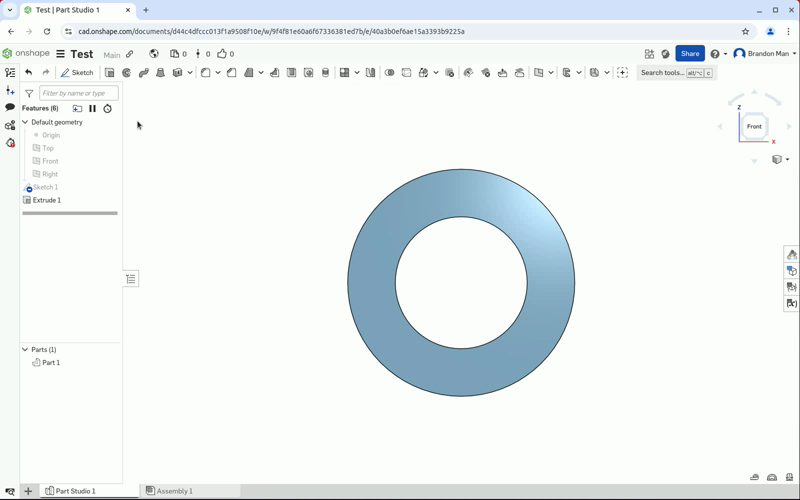
mouse_move(73, 189)
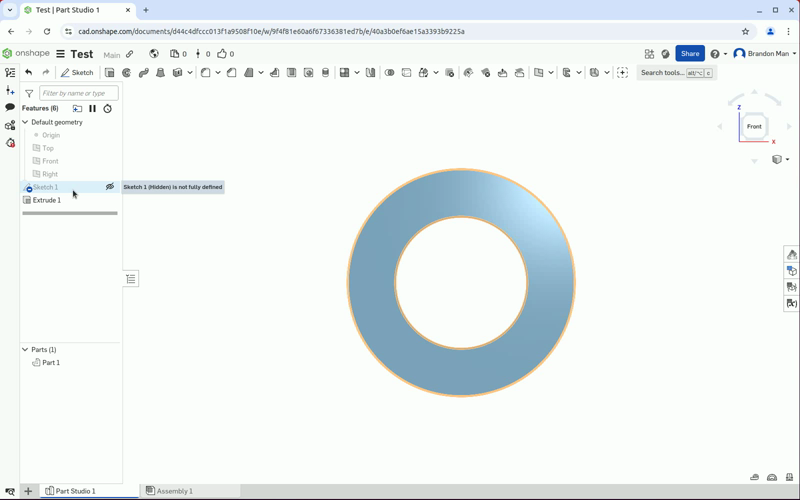
click(73, 189)
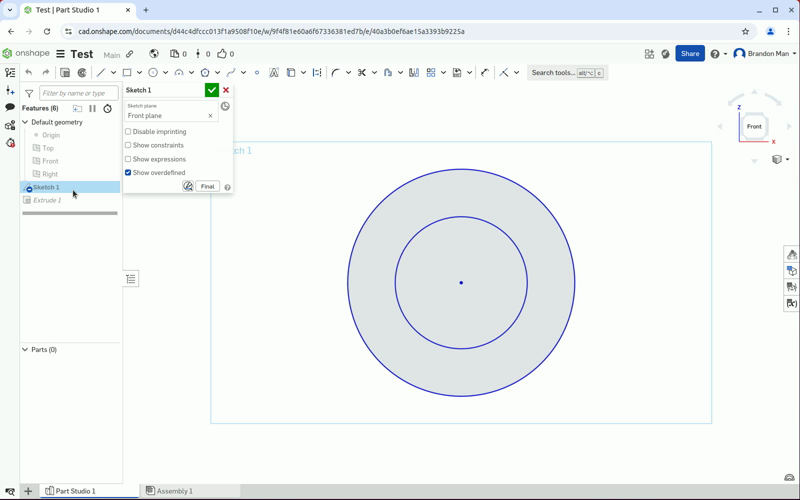
mouse_move(229, 92)
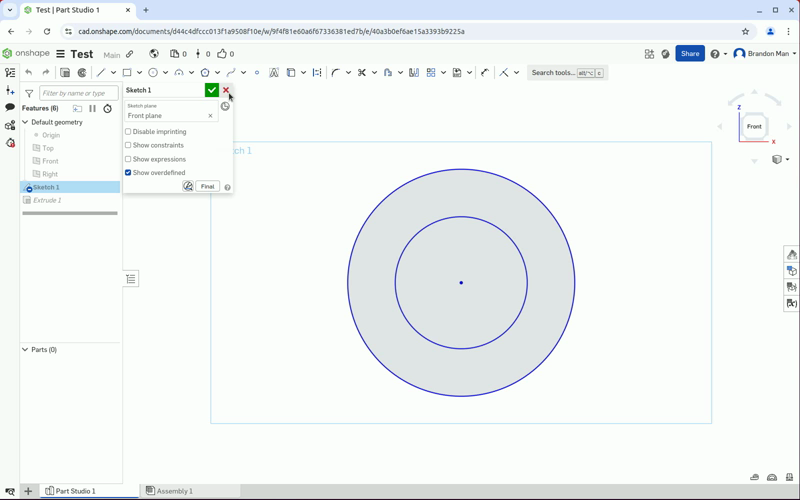
click(229, 92)
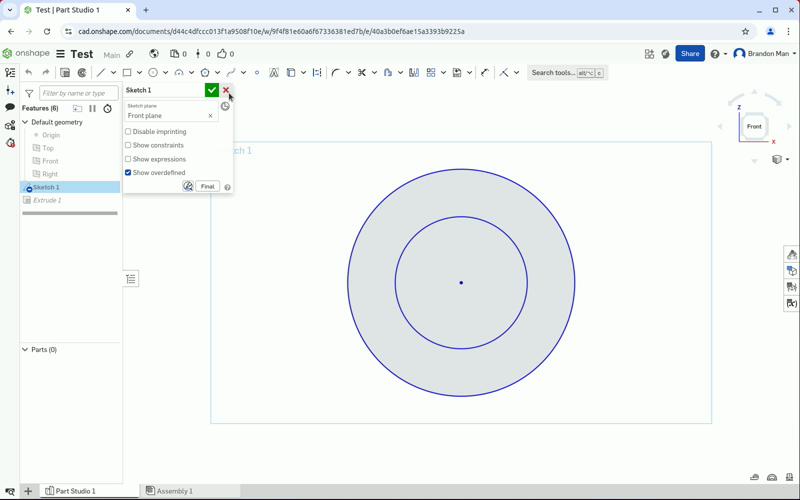
key(shift+s)
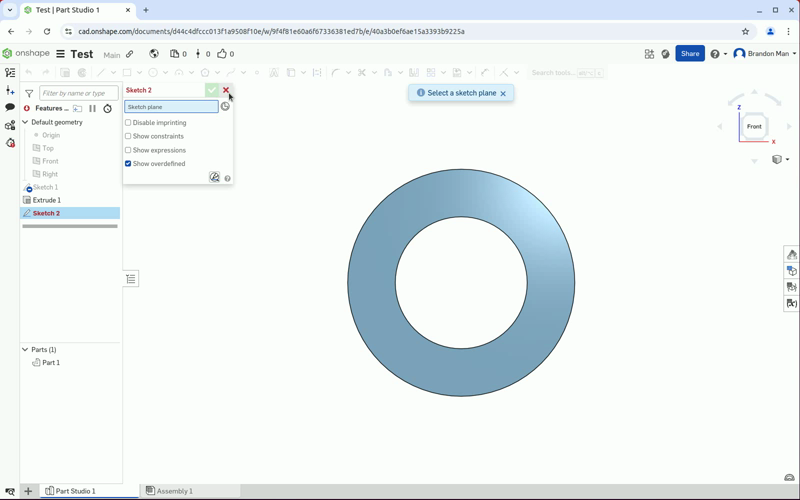
mouse_move(73, 163)
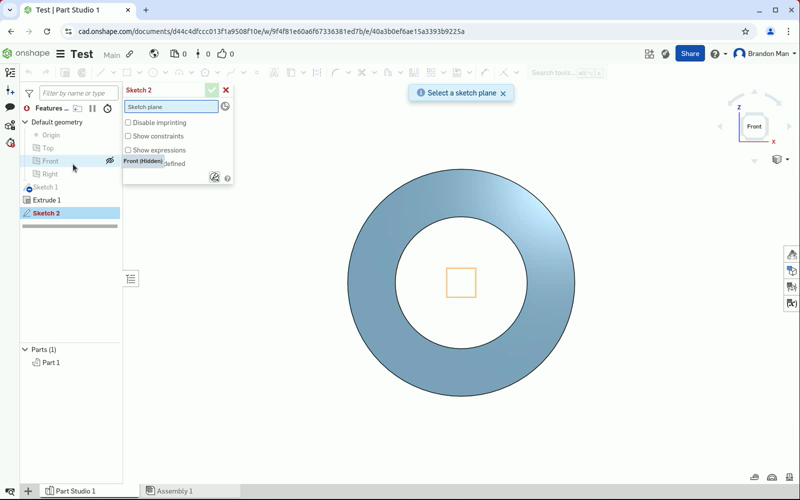
click(73, 163)
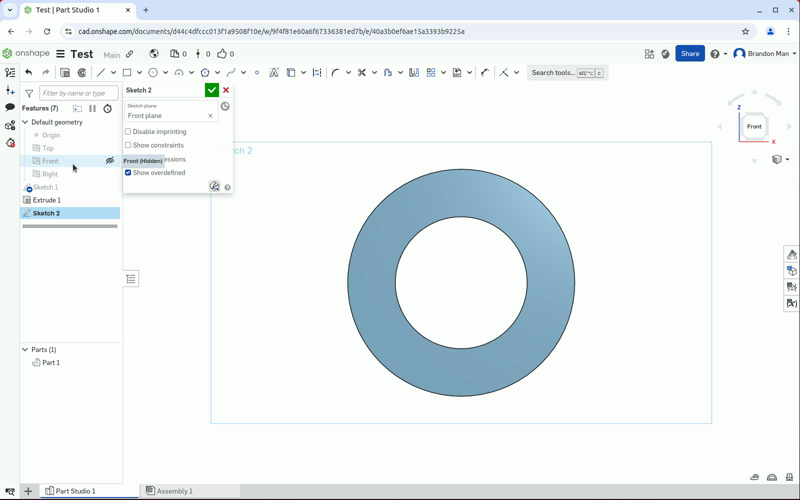
mouse_move(73, 352)
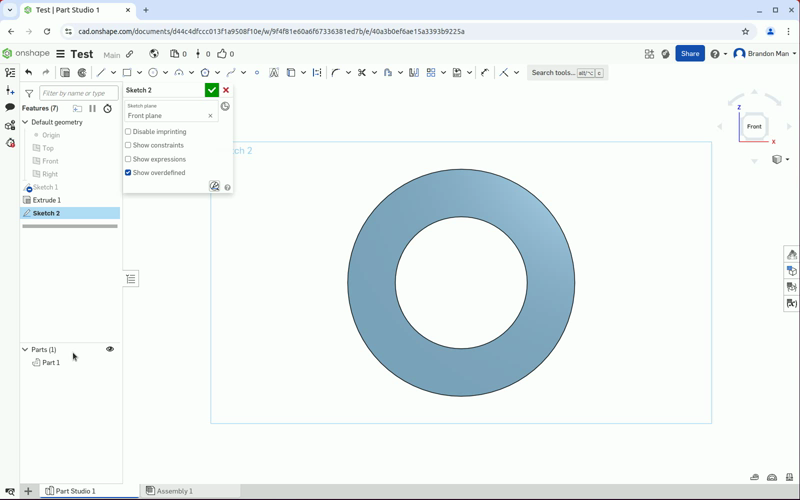
key(y)
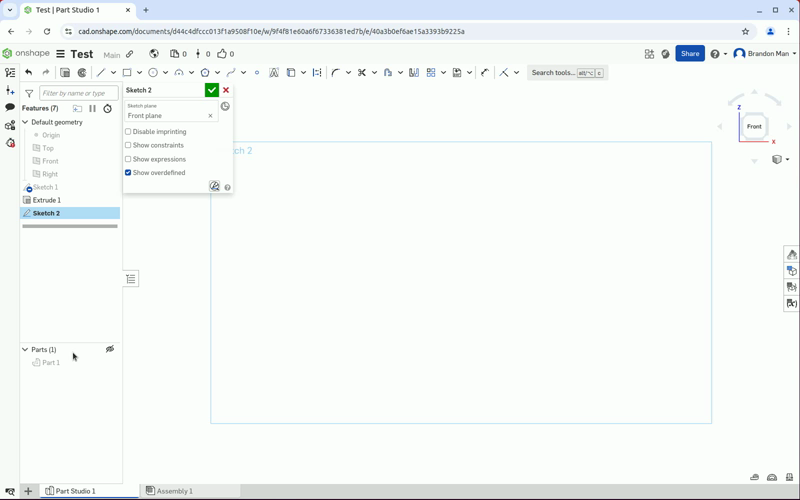
key(c)
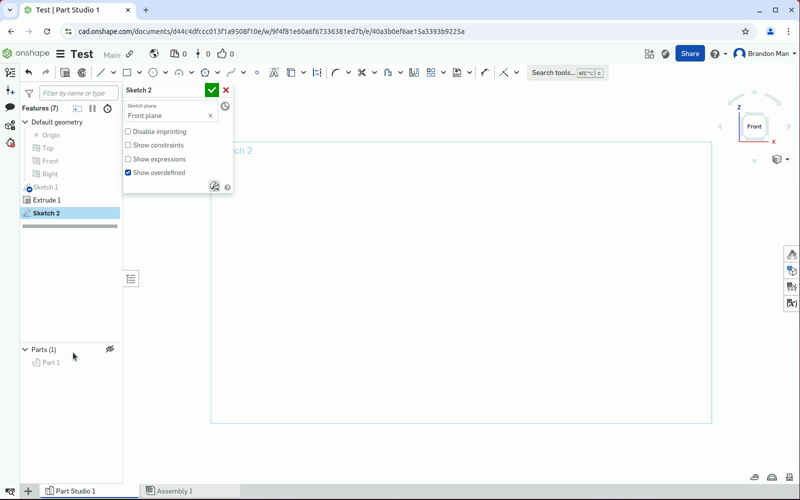
key_down(shift)
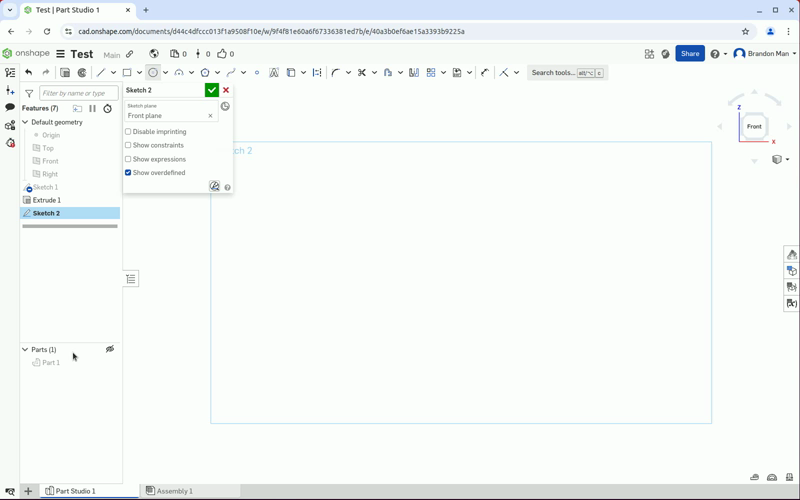
mouse_move(460, 282)
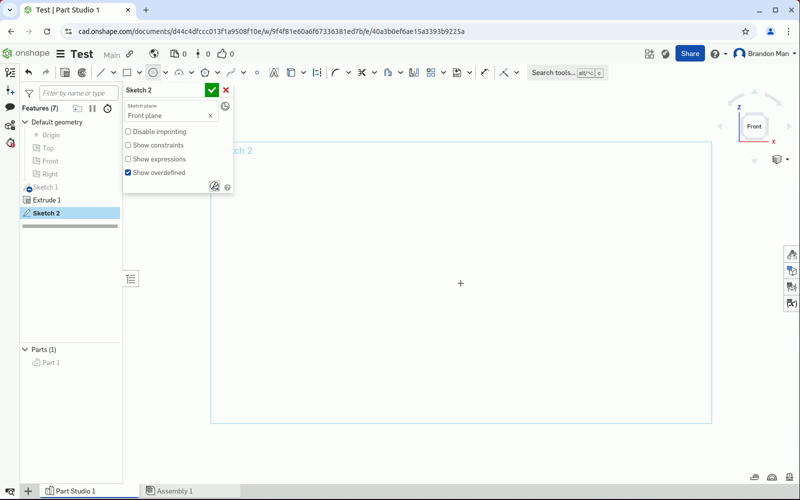
click(460, 282)
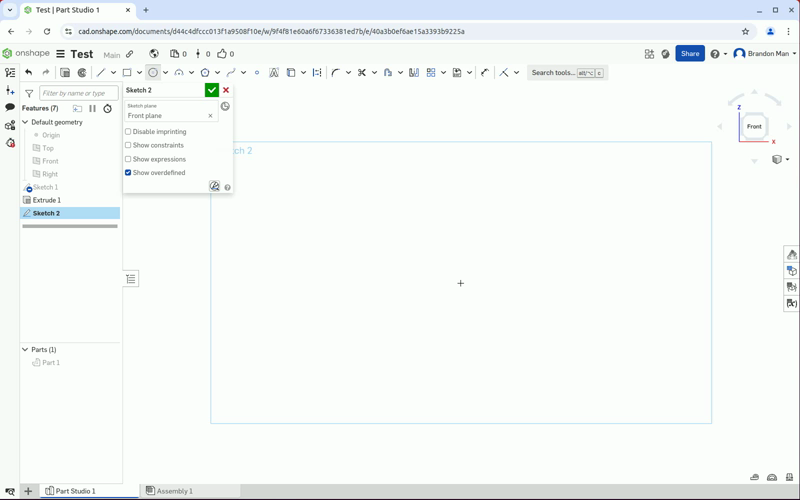
key_up(shift)
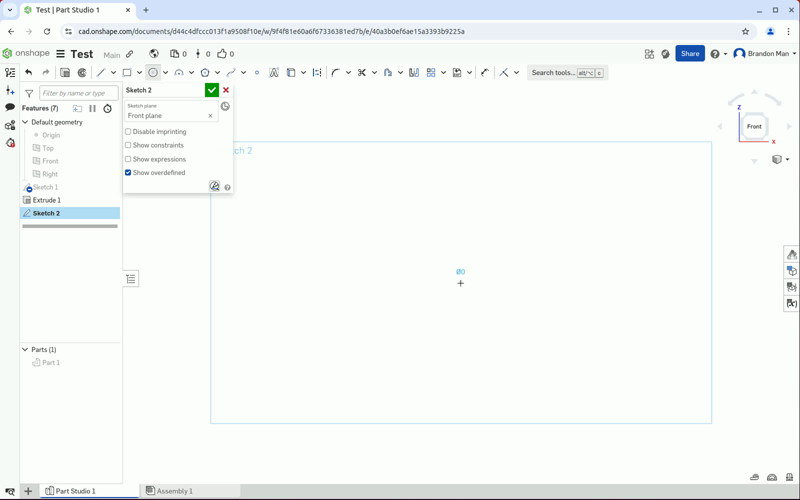
mouse_move(528, 282)
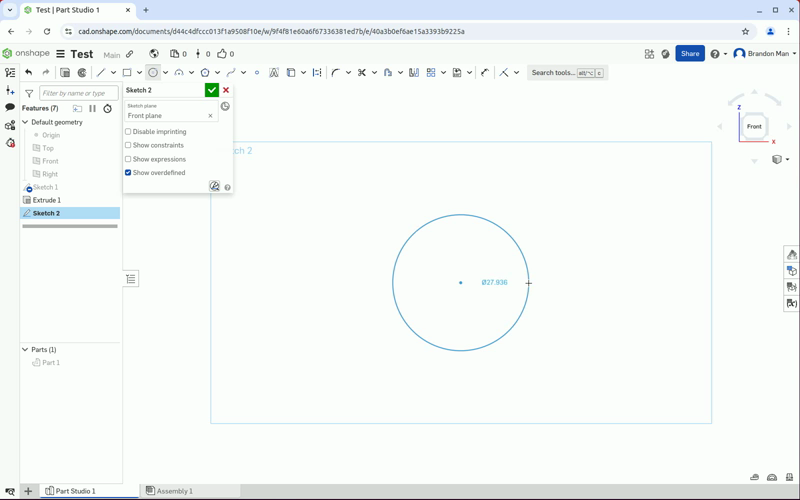
click(528, 282)
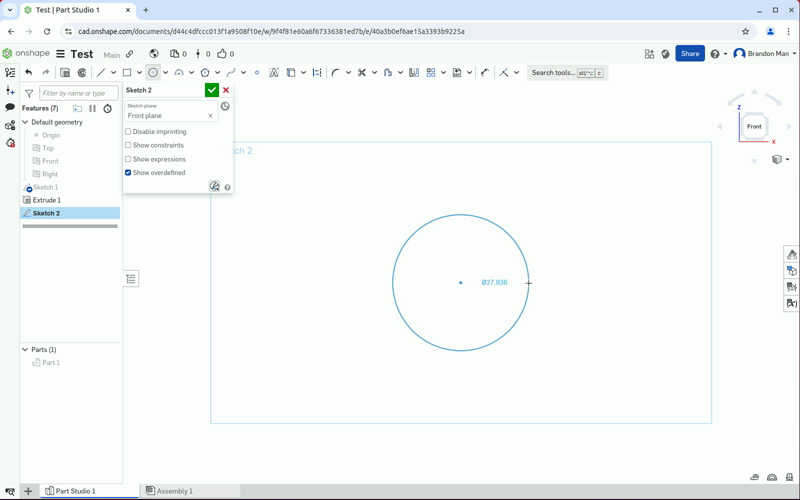
key(esc)
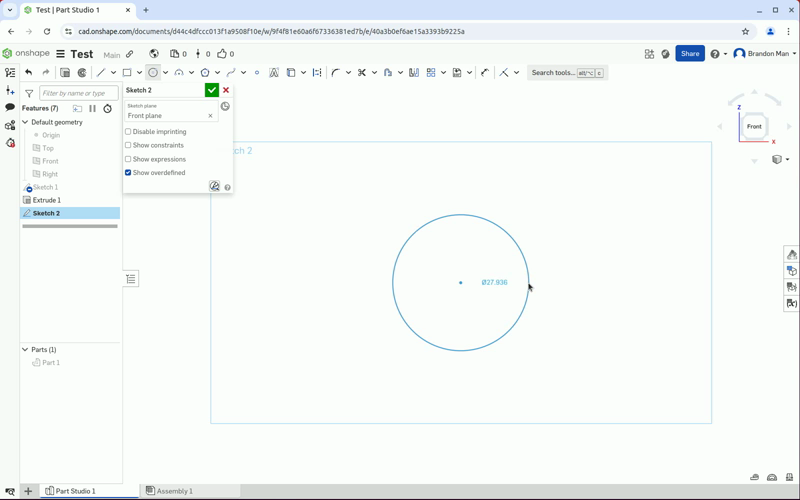
mouse_move(496, 250)
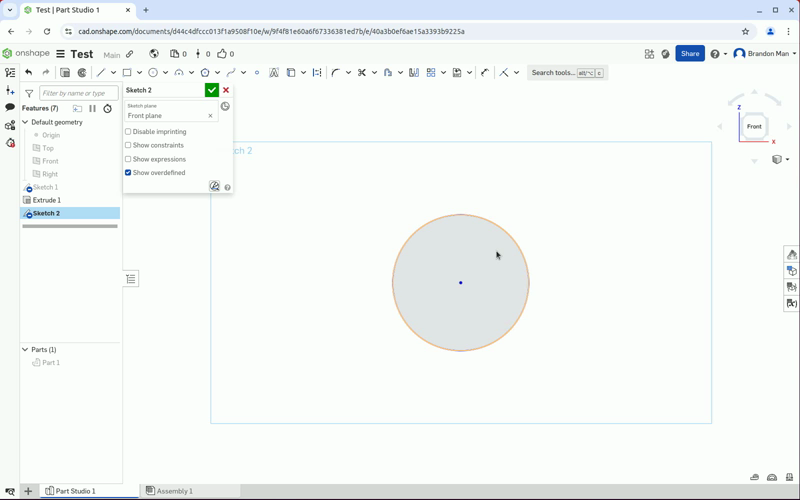
click(496, 250)
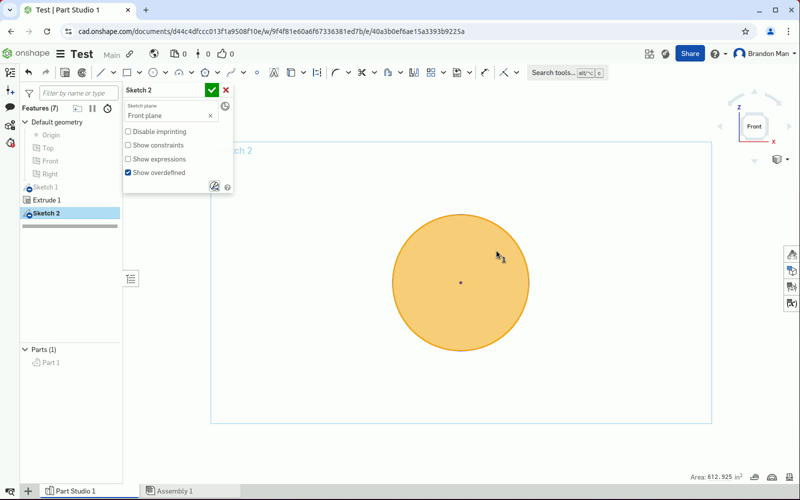
mouse_move(73, 352)
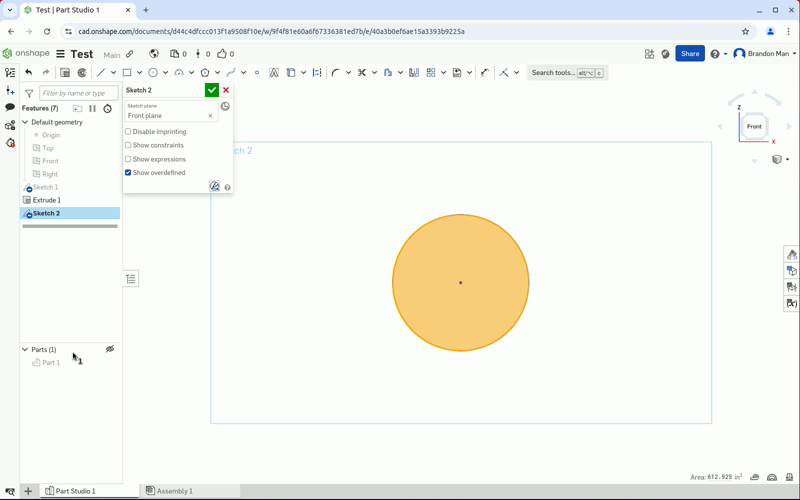
key(shift+y)
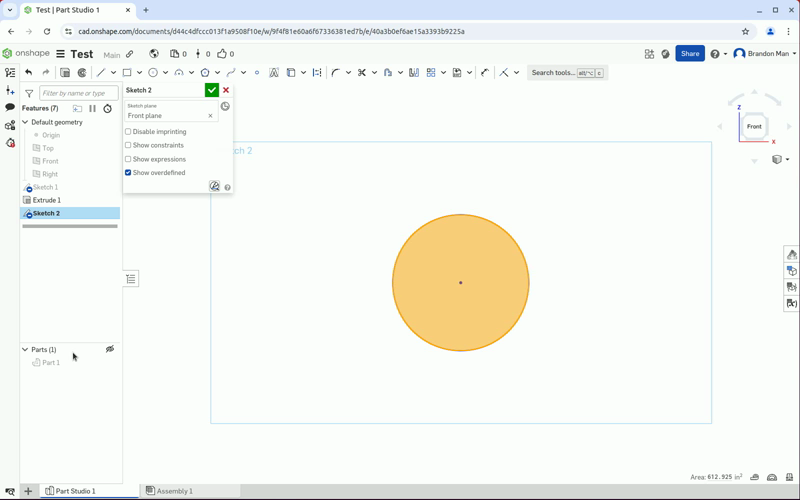
key(shift+e)
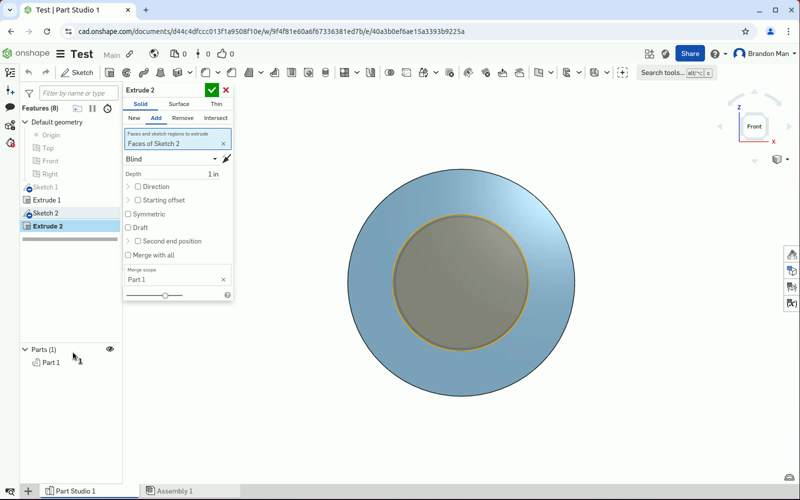
mouse_move(143, 106)
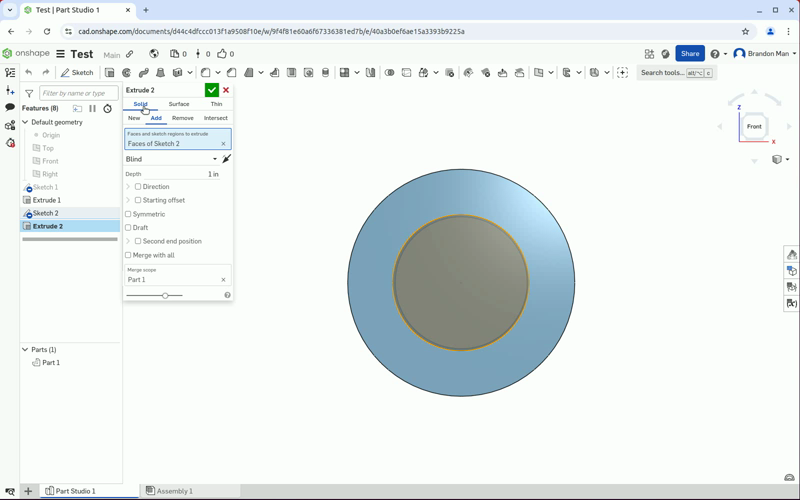
click(143, 106)
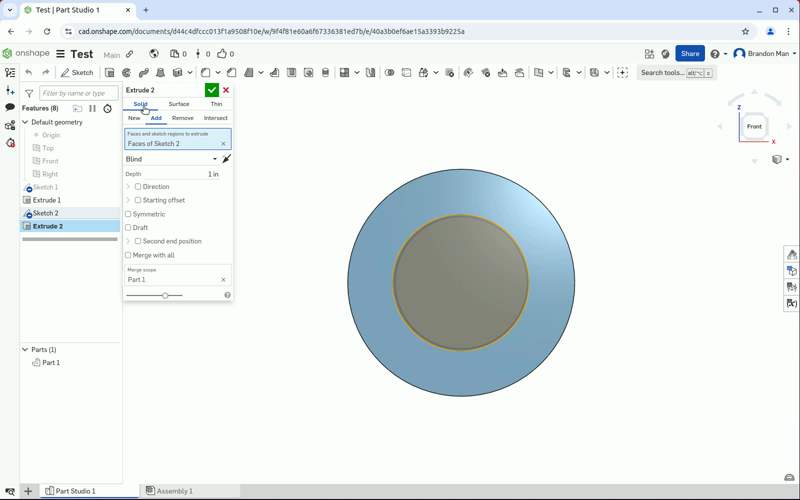
mouse_move(137, 120)
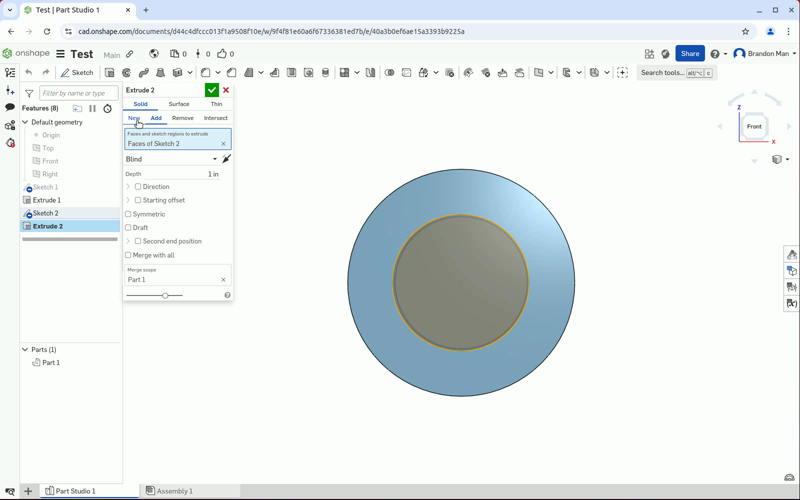
click(137, 120)
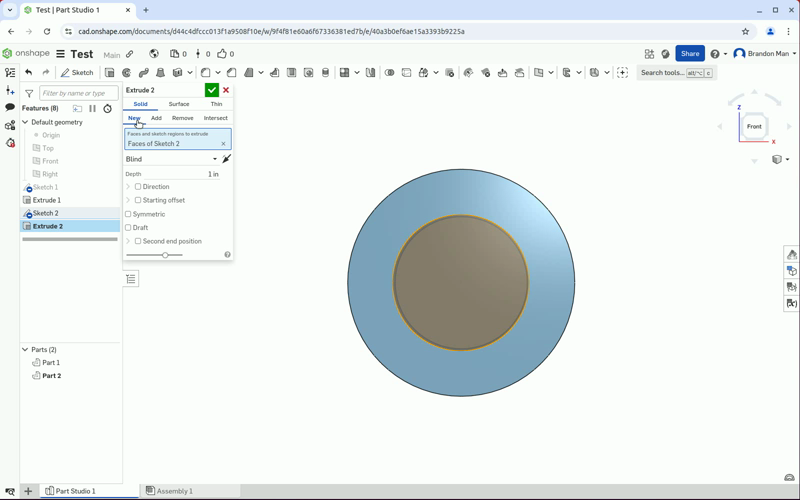
key(tab, 4)
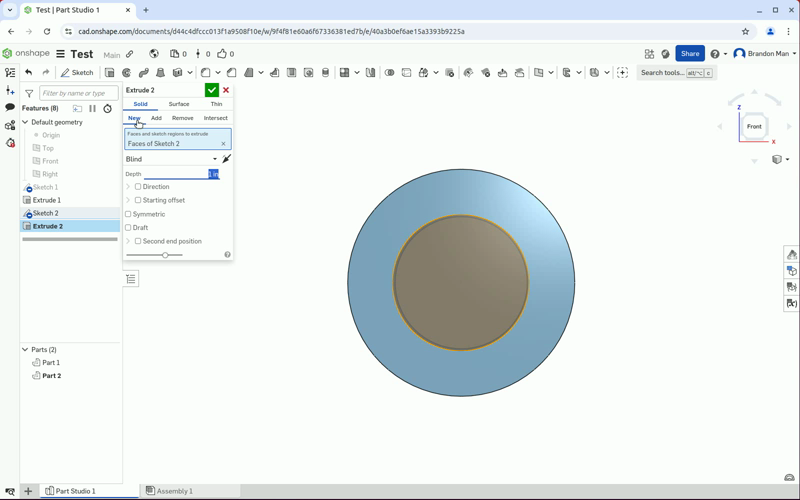
text(0.963)
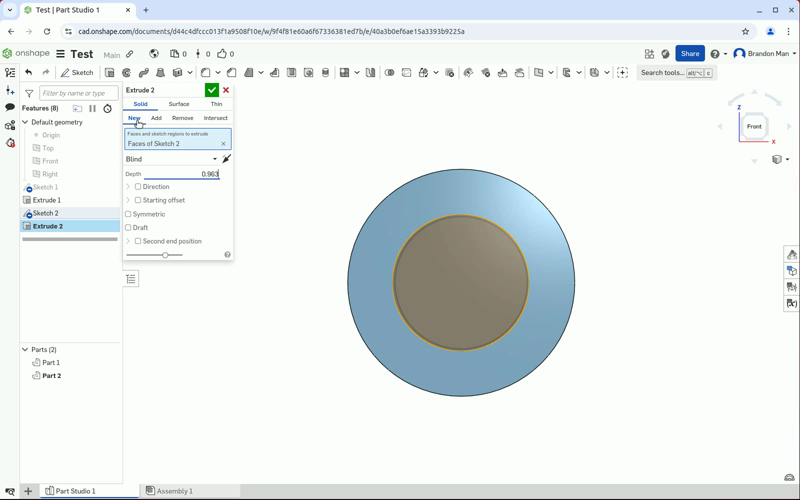
key(enter)
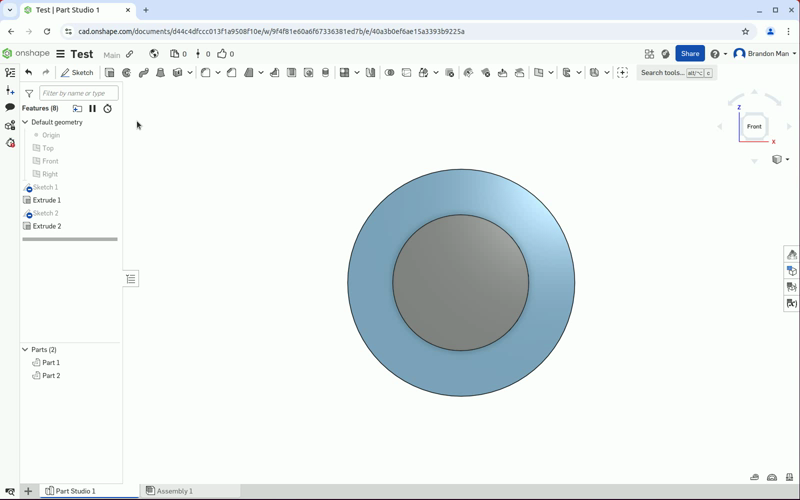
key(shift+h)
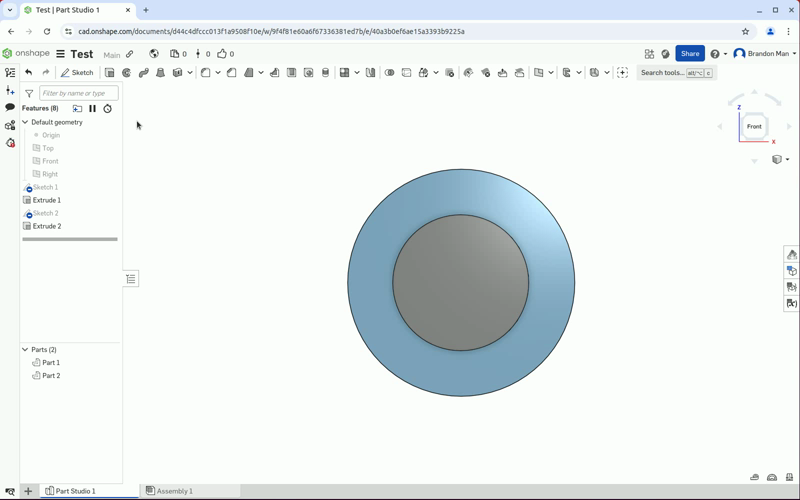
key(shift+h)
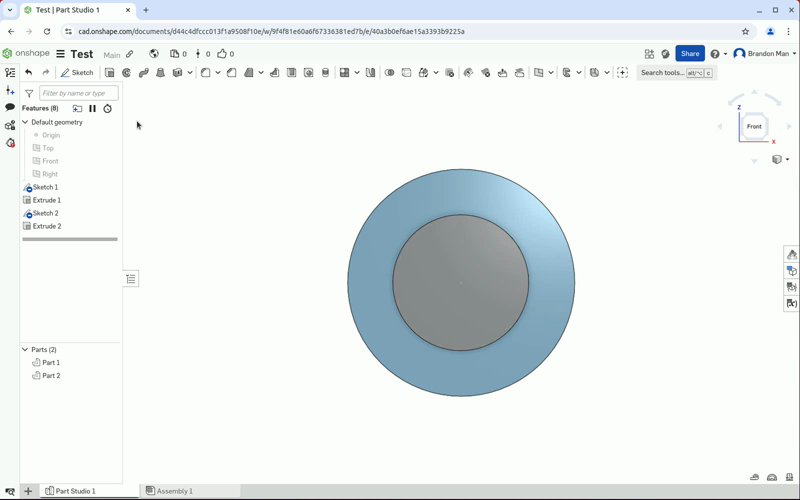
key(shift+7)
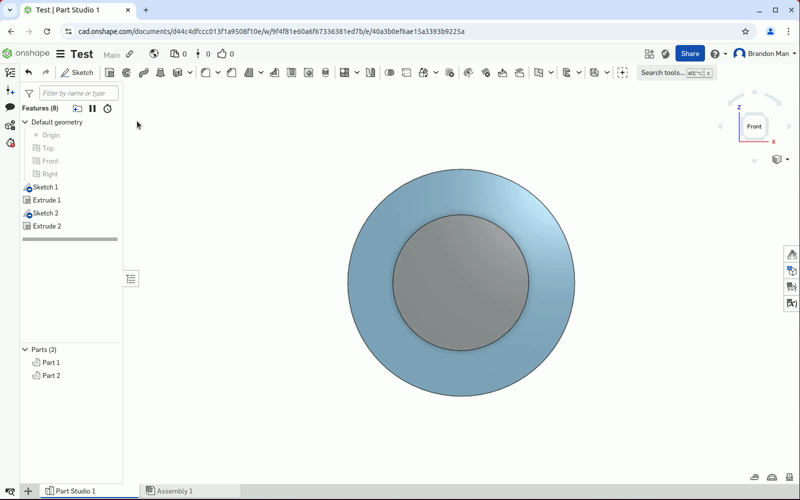
key(left, 2)
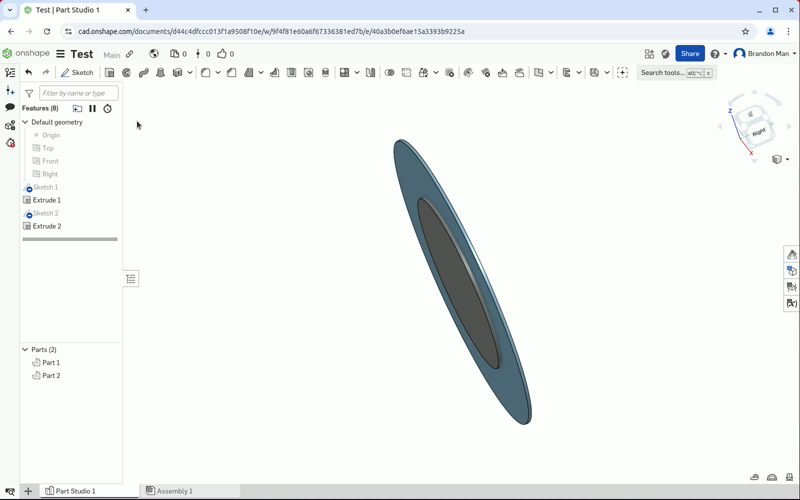
key(down, 2)
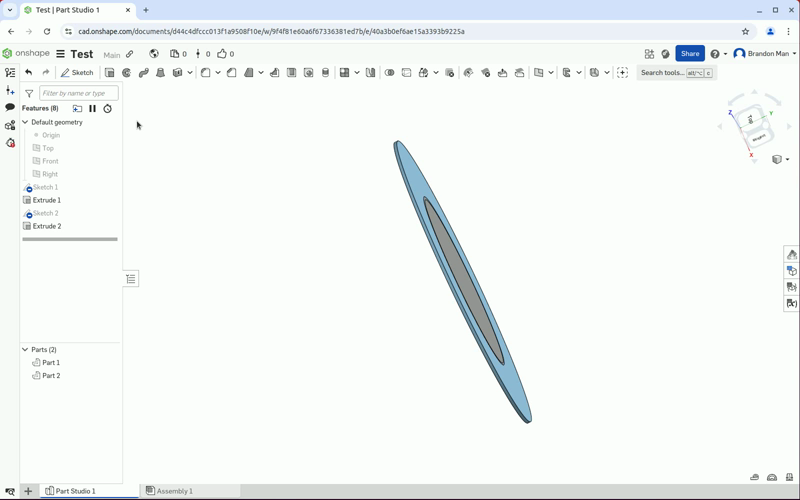
key(up, 2)
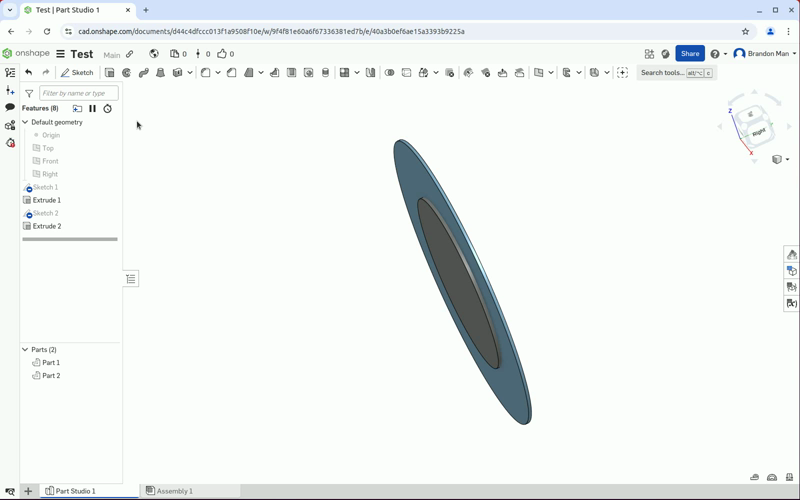
key(right, 2)
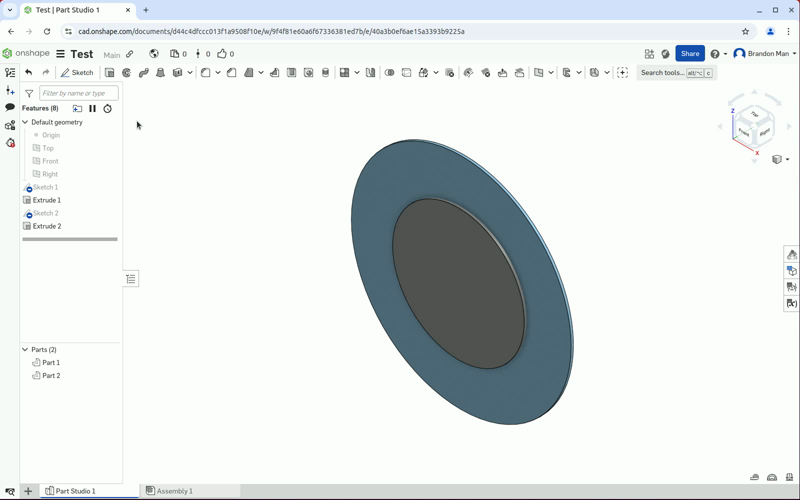
mouse_move(73, 189)
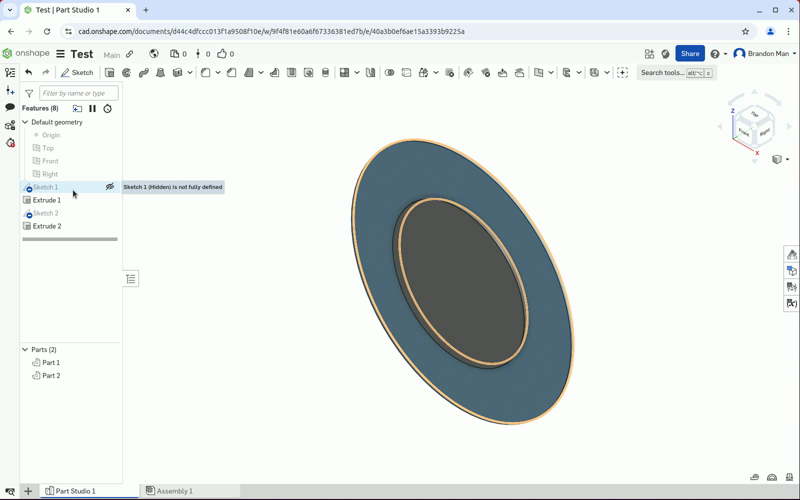
click(73, 189)